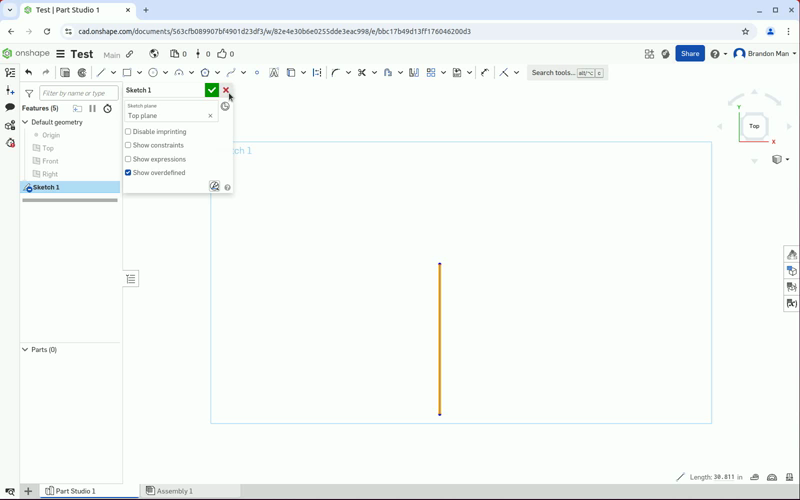
key(shift+h)
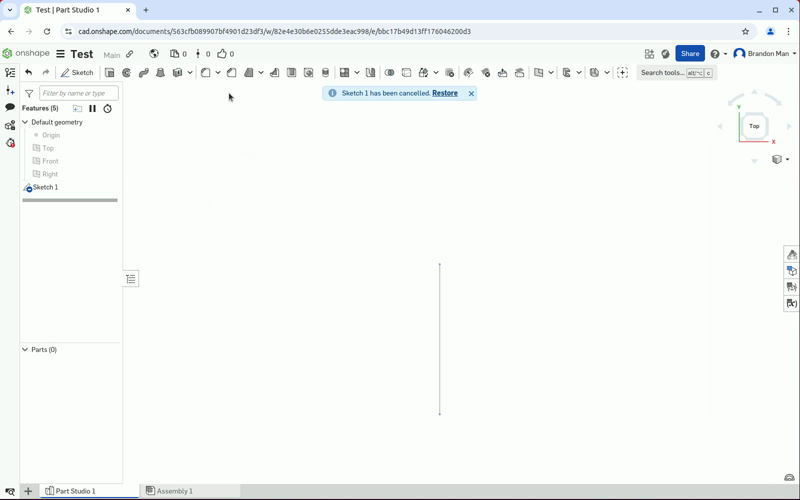
key(shift+s)
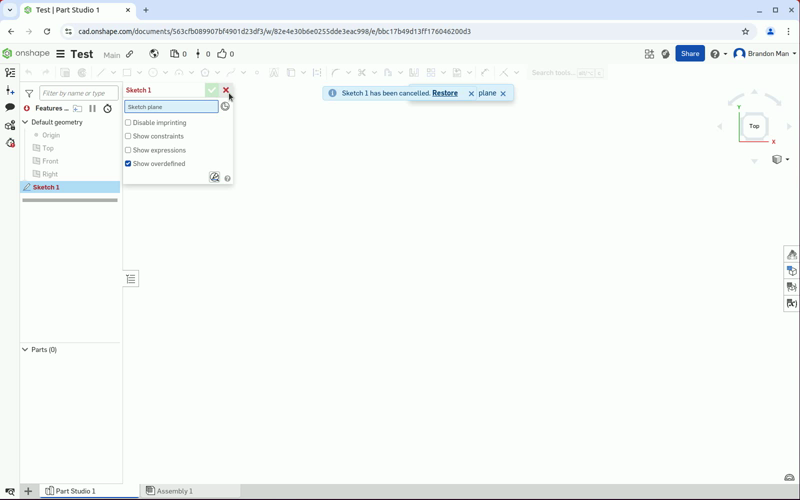
mouse_move(73, 150)
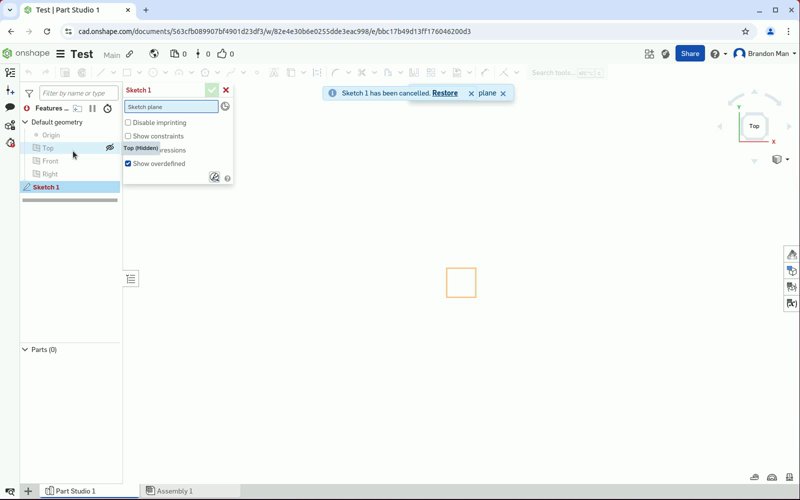
click(73, 150)
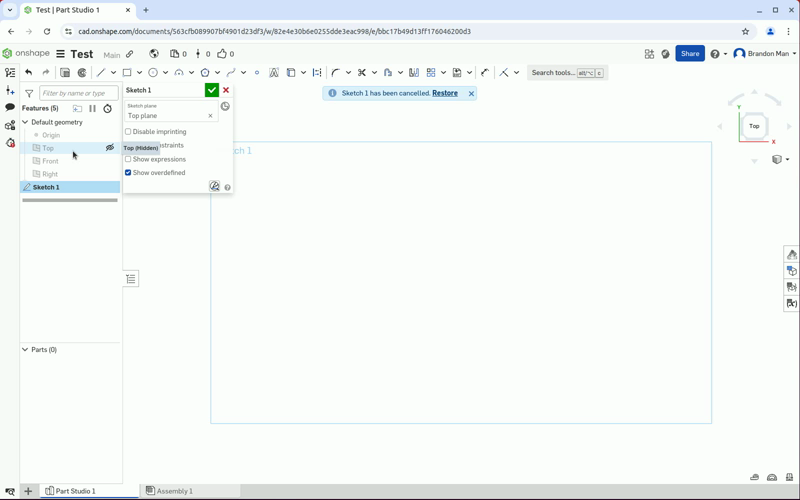
mouse_move(73, 352)
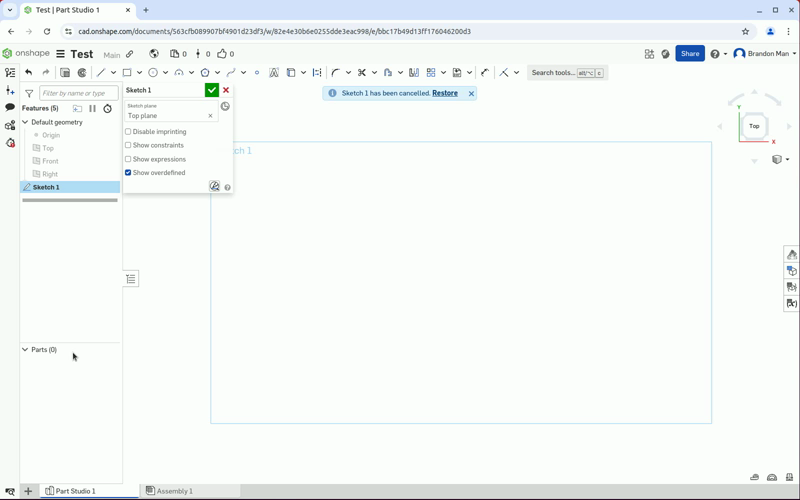
key(y)
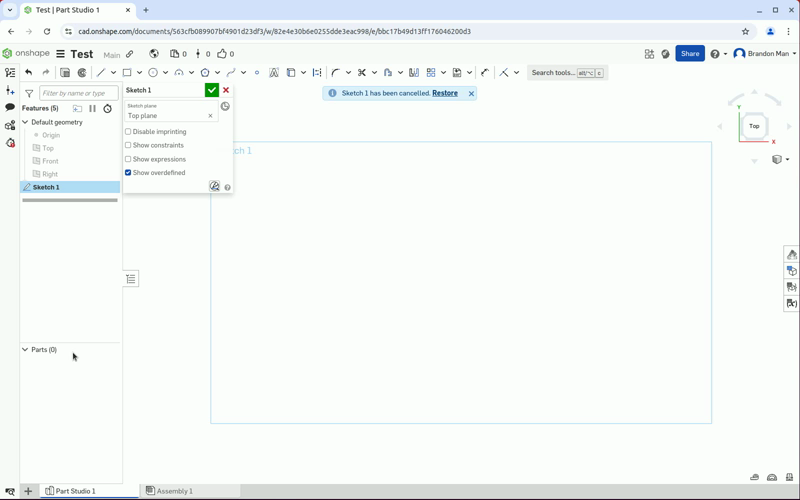
key(c)
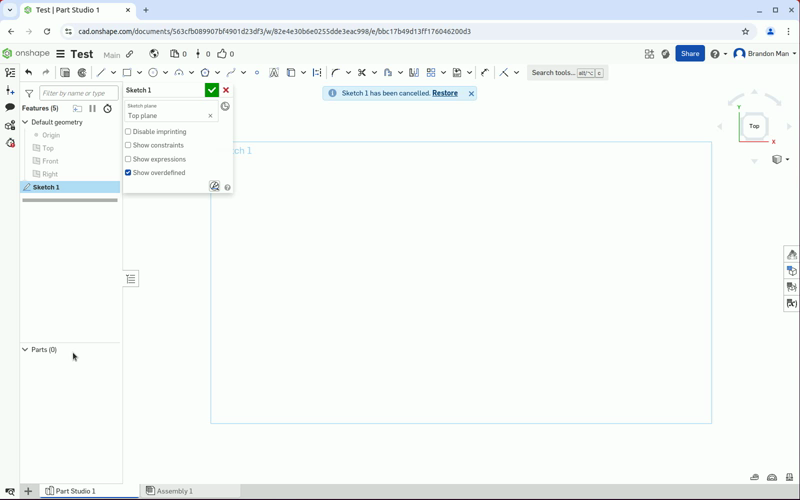
key_down(shift)
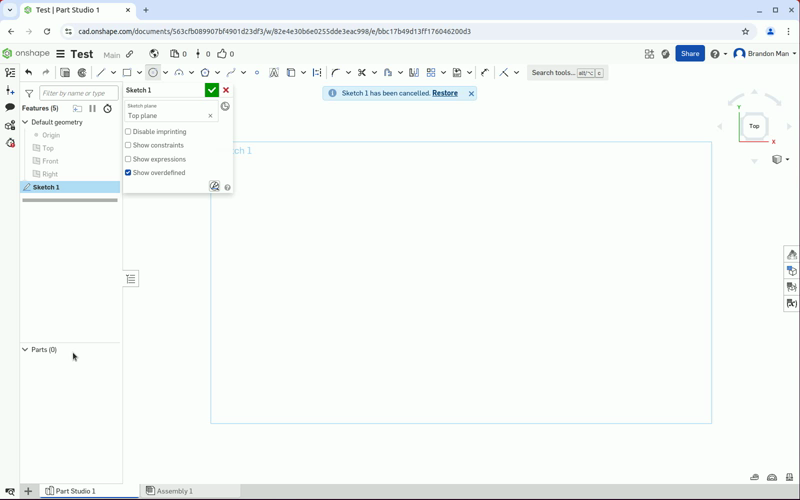
mouse_move(461, 282)
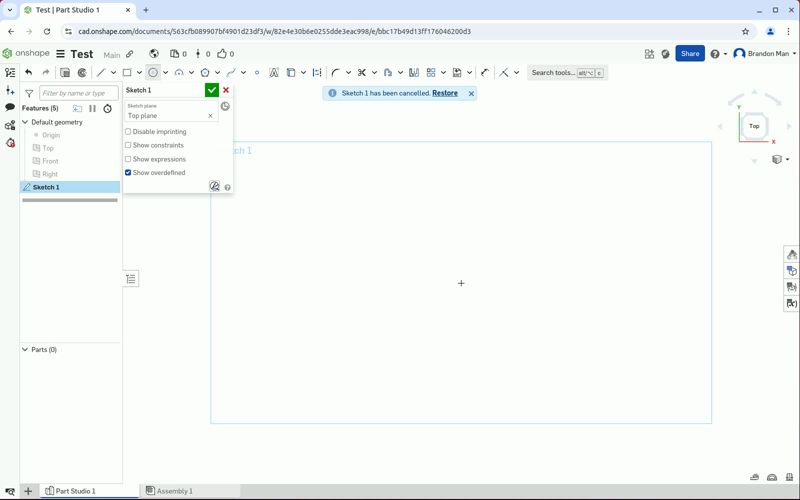
click(461, 282)
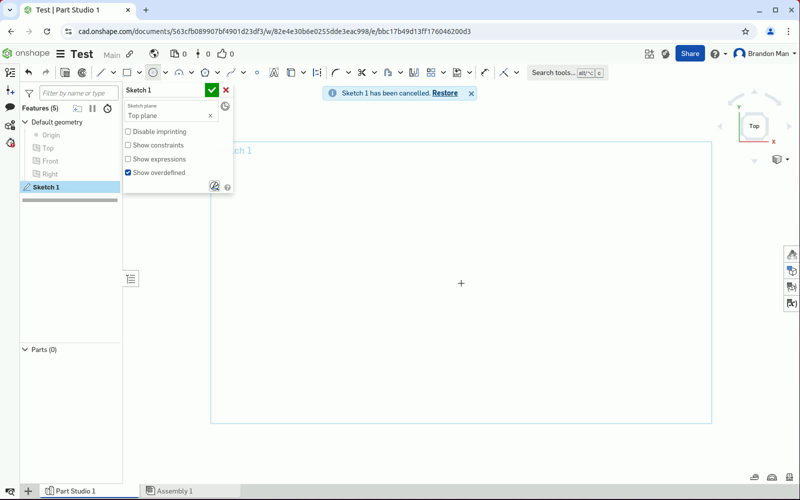
key_up(shift)
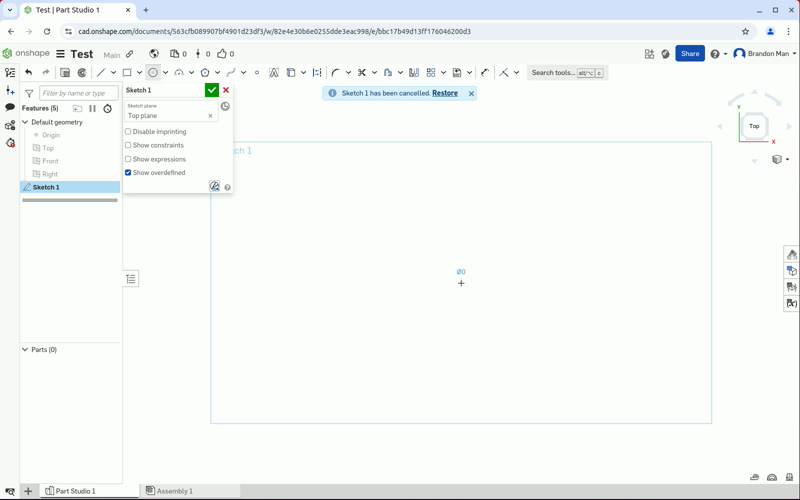
mouse_move(574, 282)
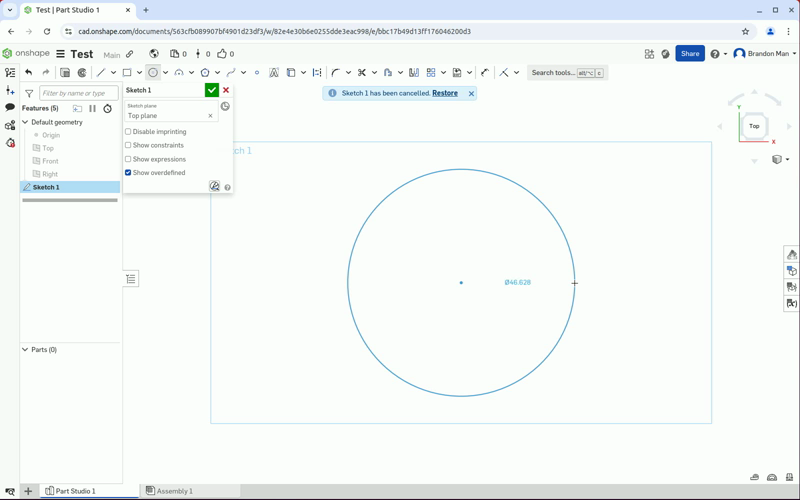
click(574, 282)
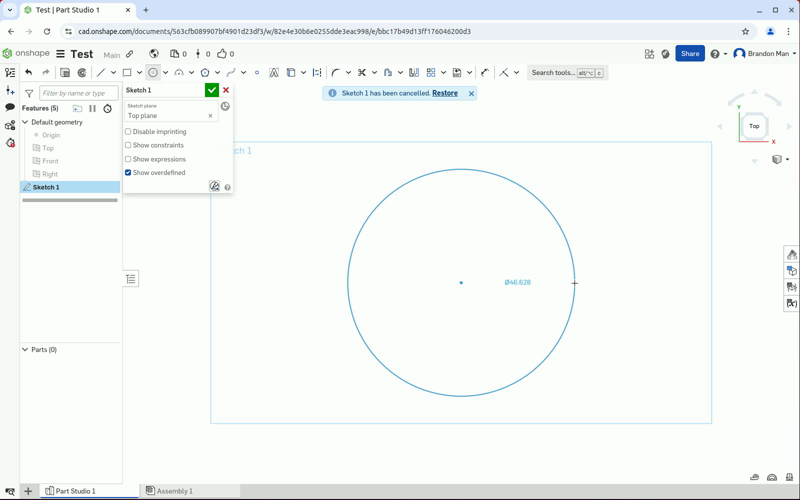
key(esc)
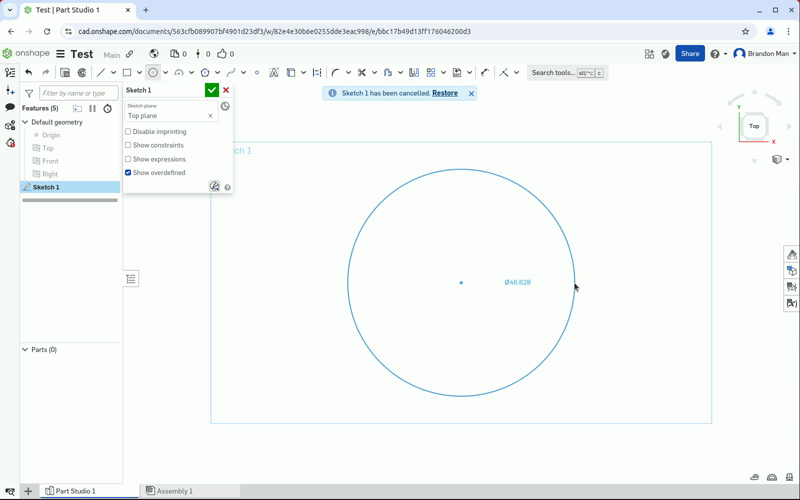
mouse_move(536, 317)
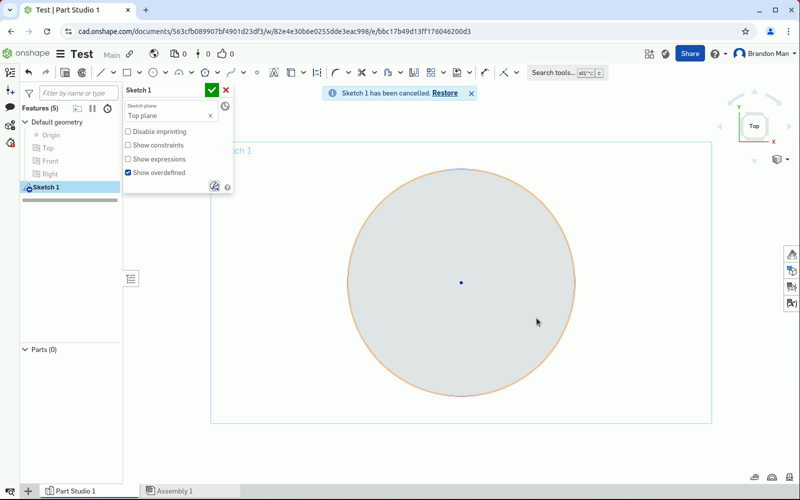
click(536, 317)
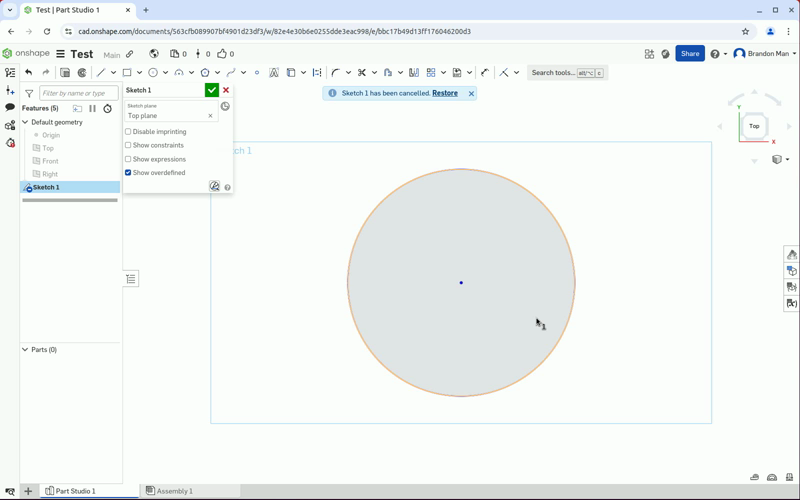
mouse_move(73, 352)
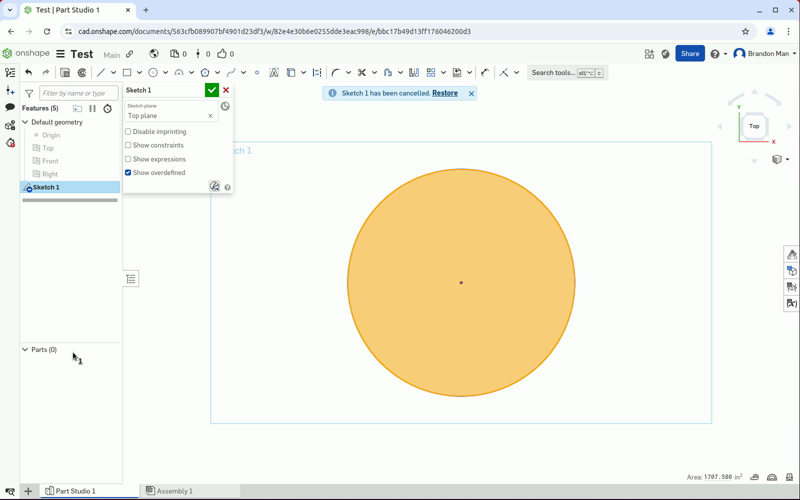
key(shift+y)
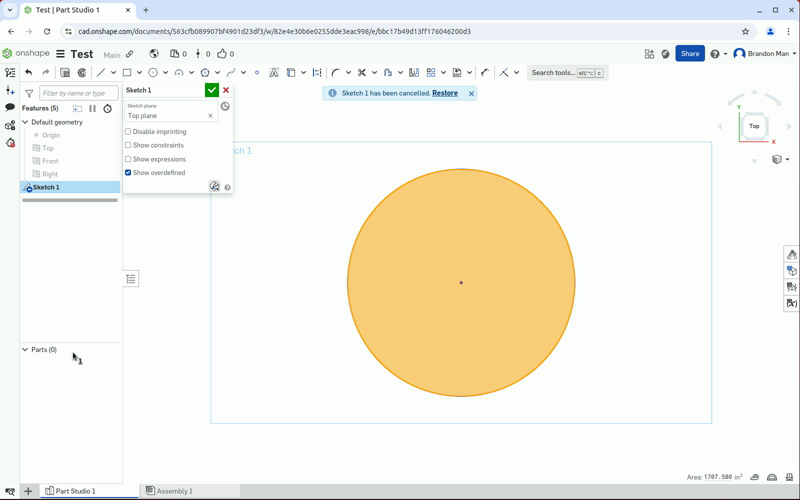
key(shift+e)
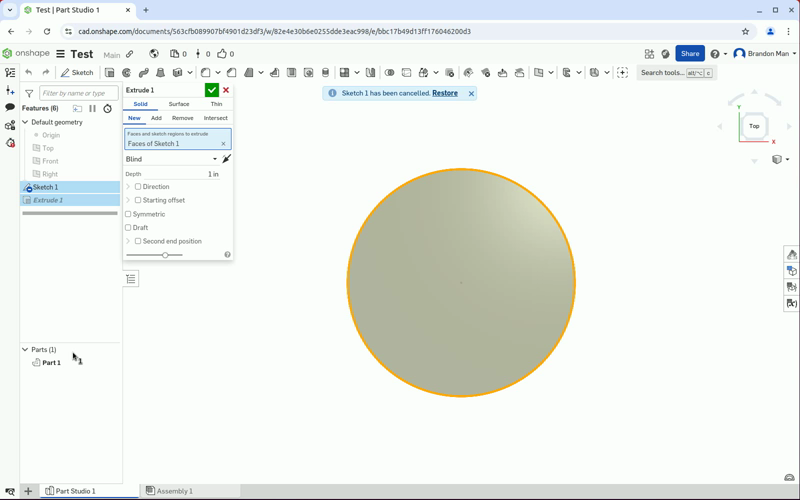
mouse_move(143, 106)
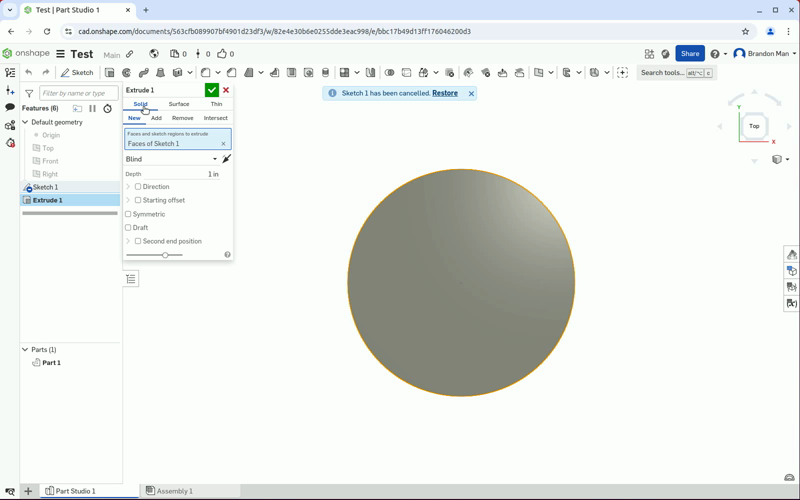
click(143, 106)
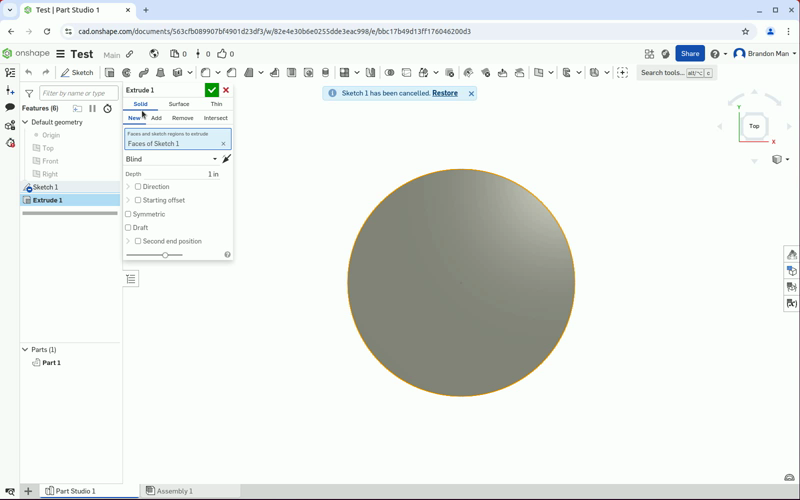
mouse_move(137, 120)
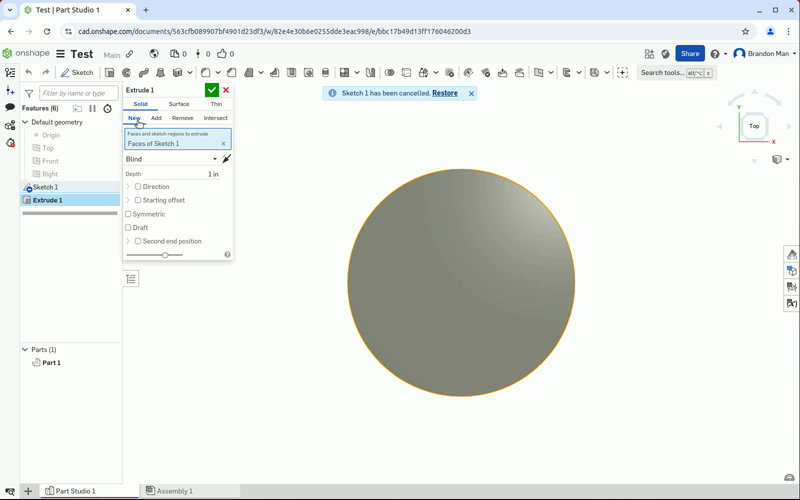
click(137, 120)
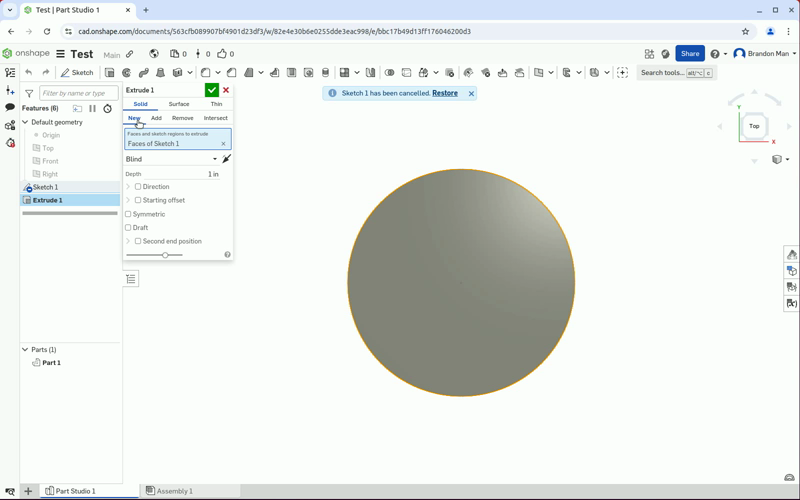
key(tab, 4)
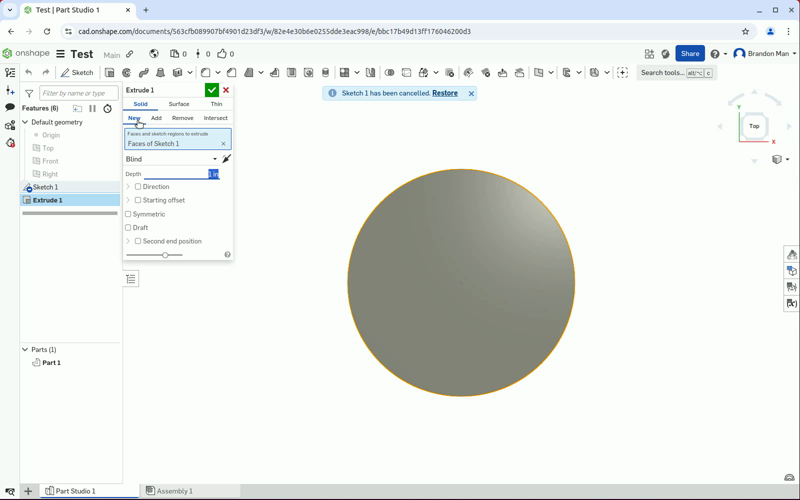
text(3.37)
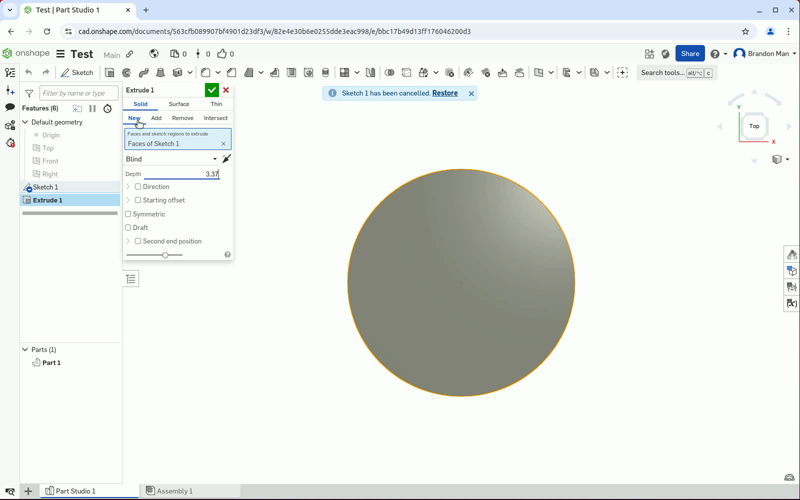
key(enter)
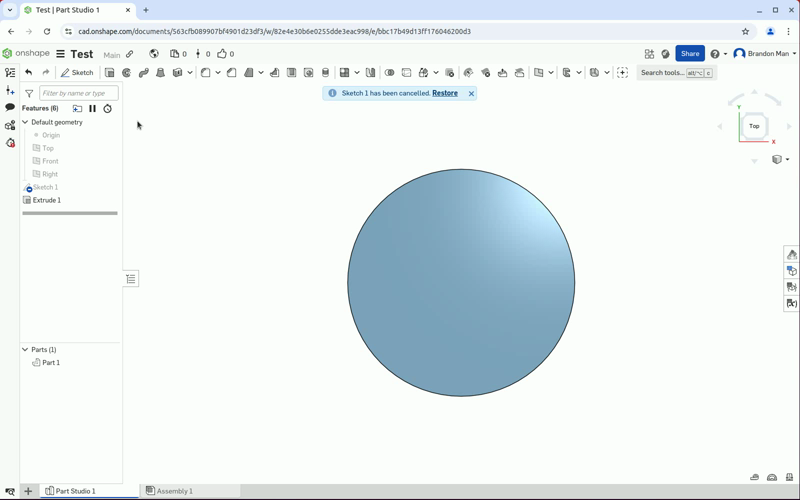
key(shift+h)
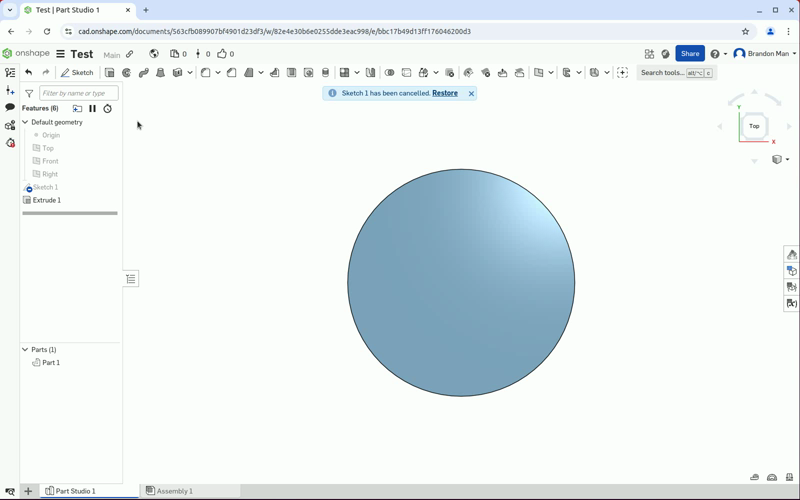
key(shift+h)
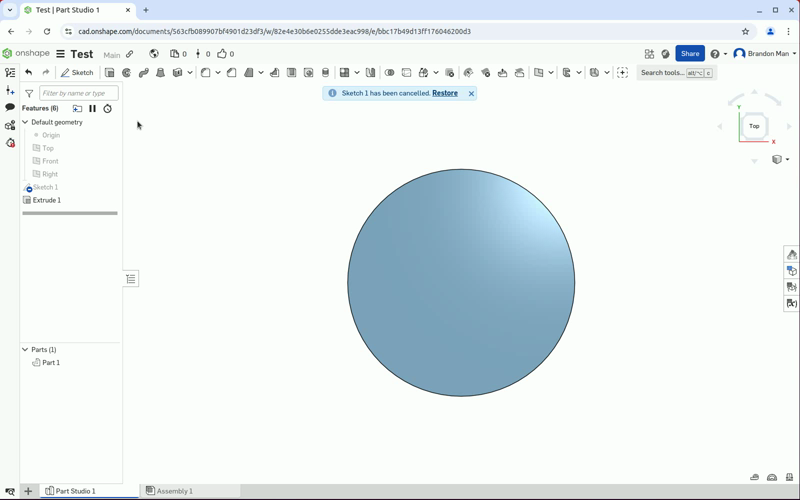
mouse_move(73, 189)
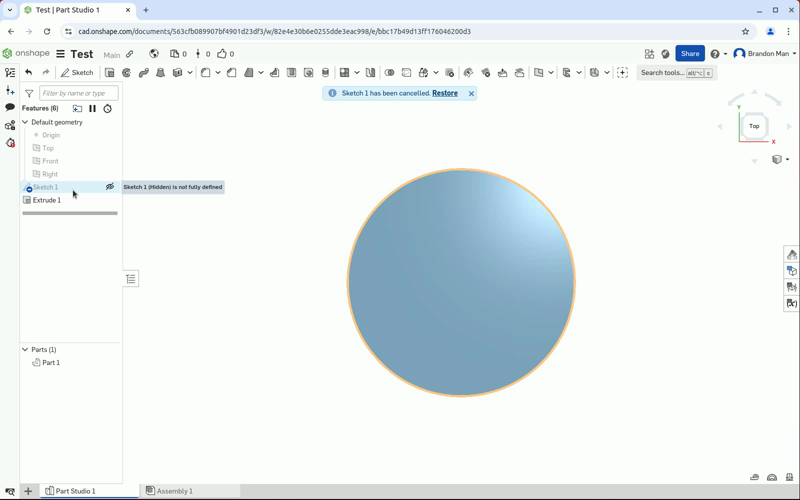
click(73, 189)
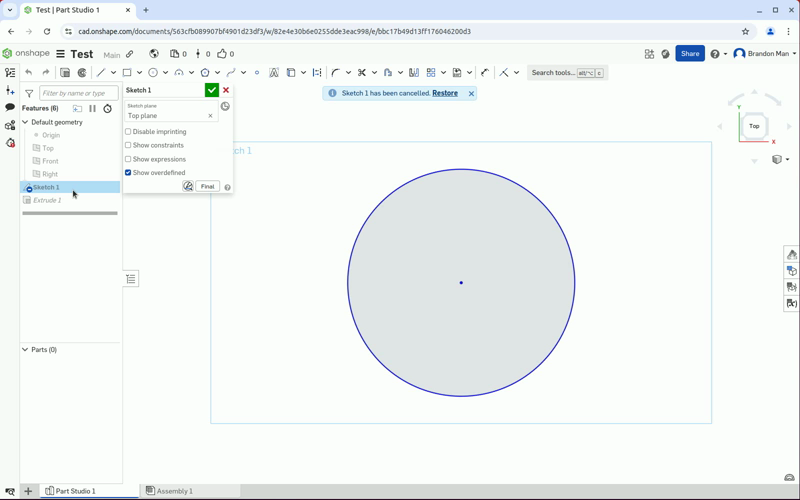
mouse_move(229, 92)
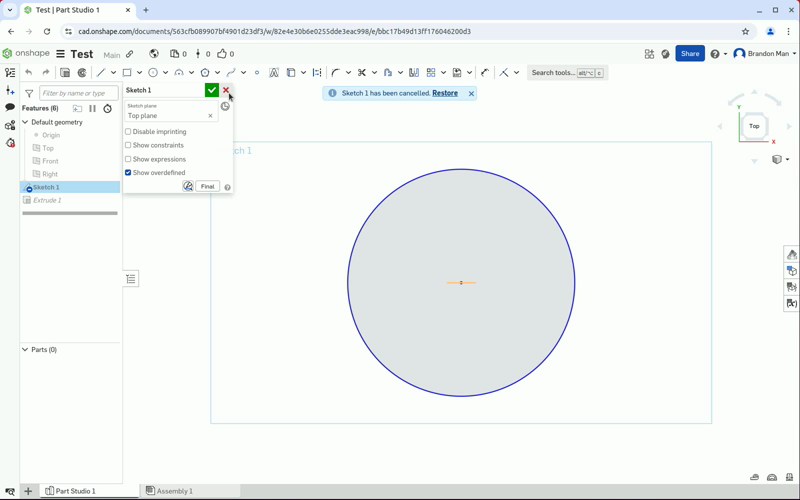
click(229, 92)
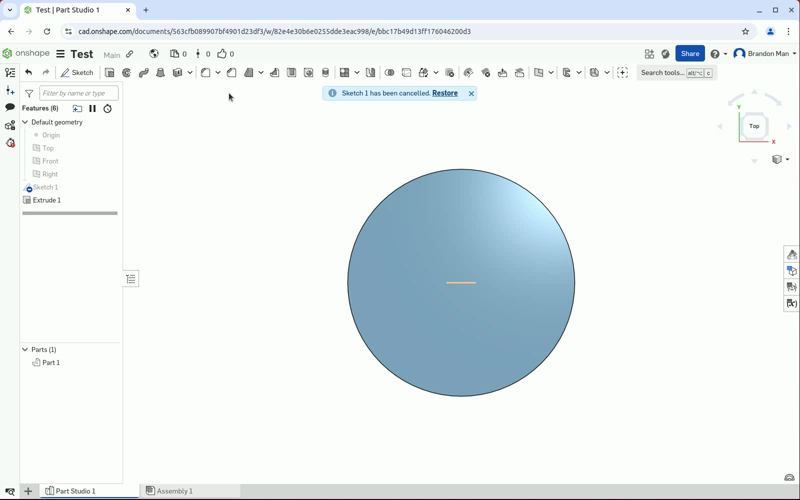
mouse_move(541, 75)
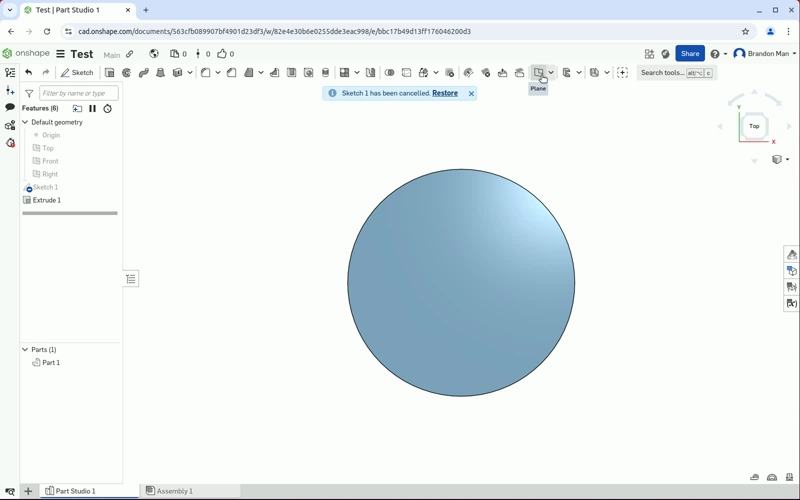
click(541, 75)
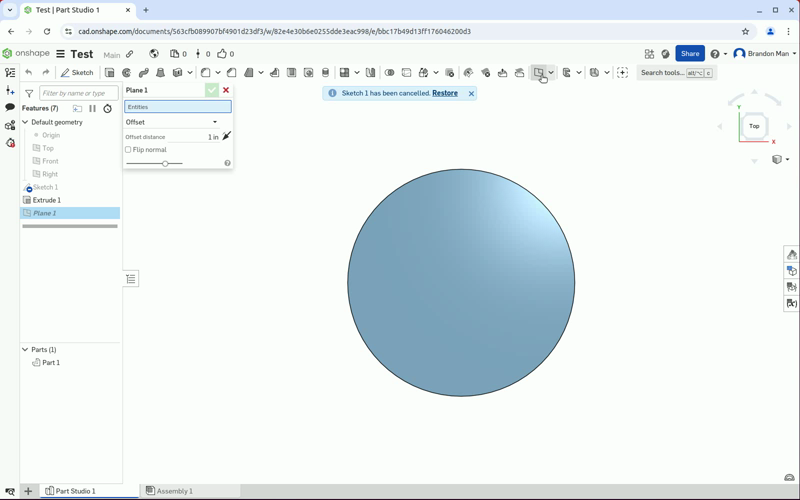
mouse_move(73, 150)
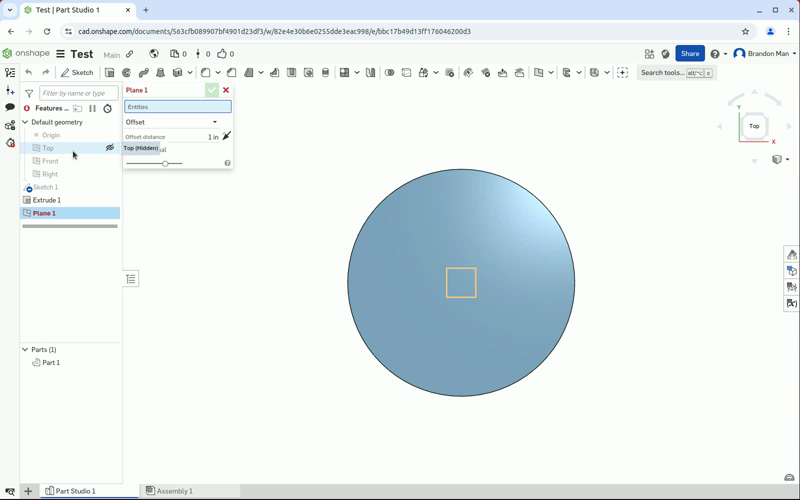
click(73, 150)
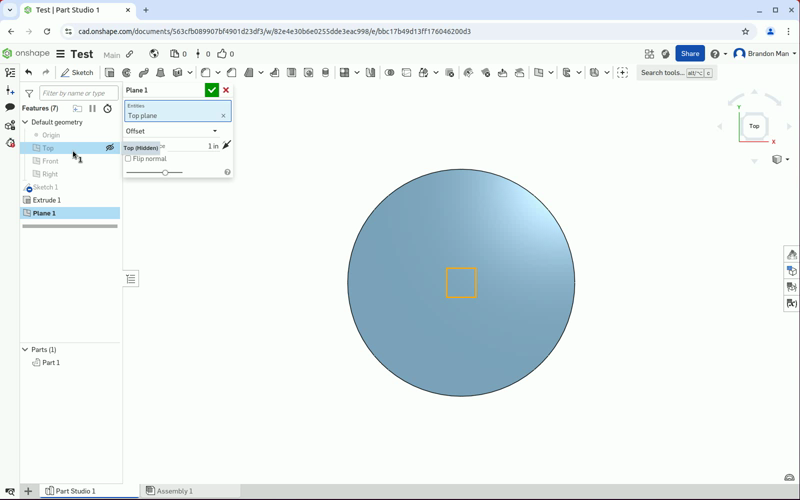
key(tab, 2)
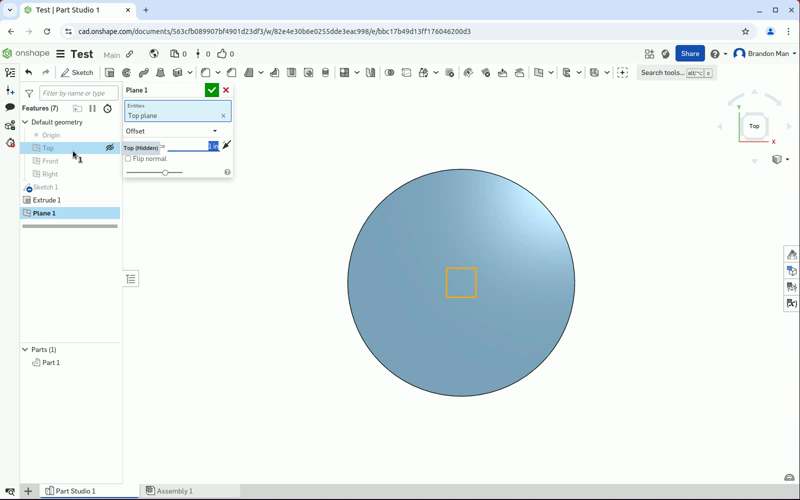
text(3.358)
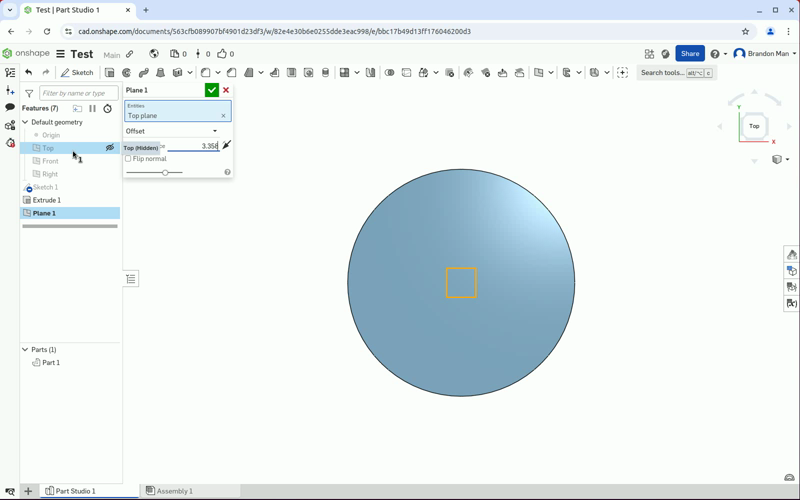
key(enter, 2)
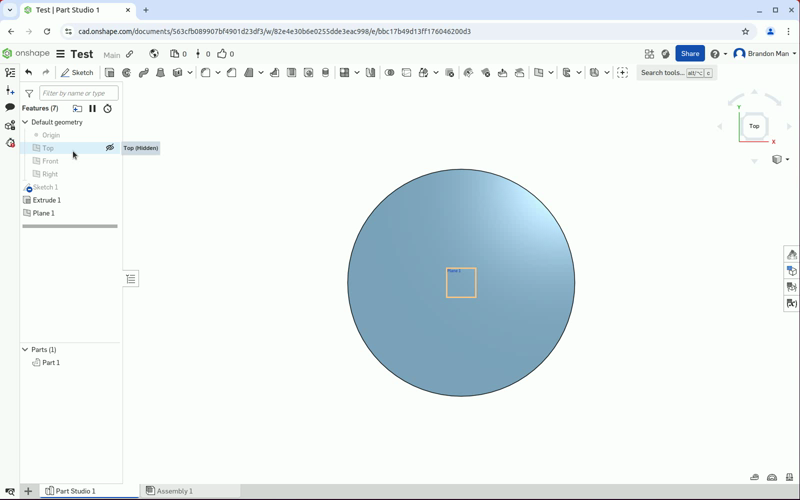
key(shift+s)
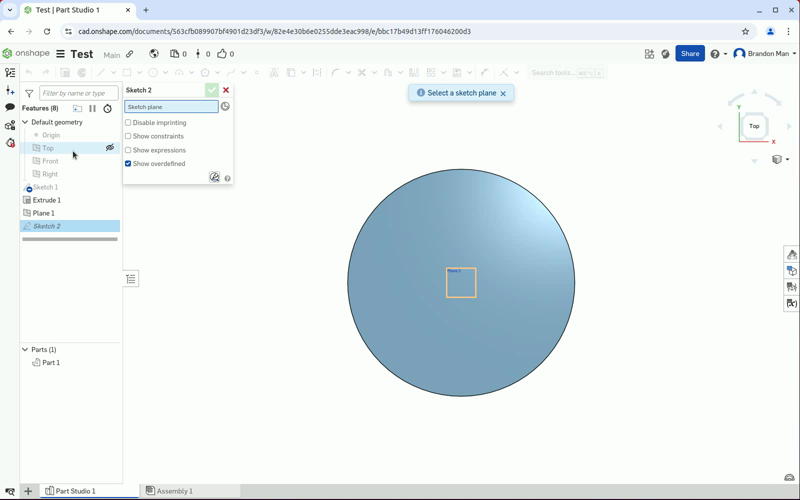
mouse_move(73, 215)
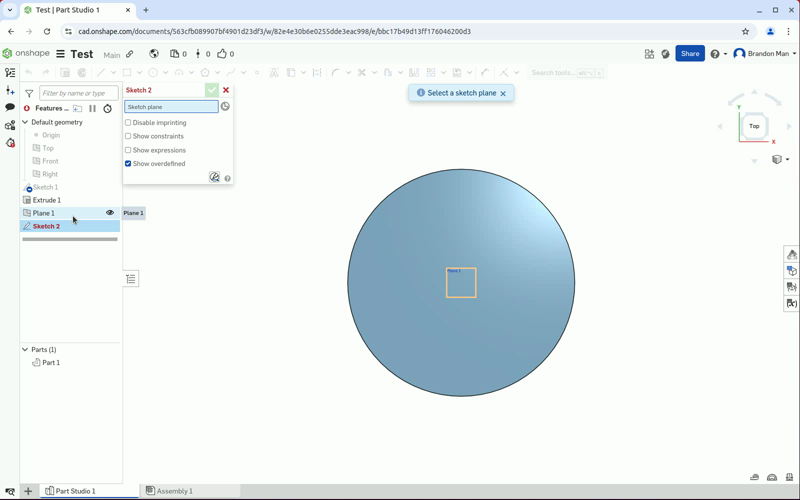
click(73, 215)
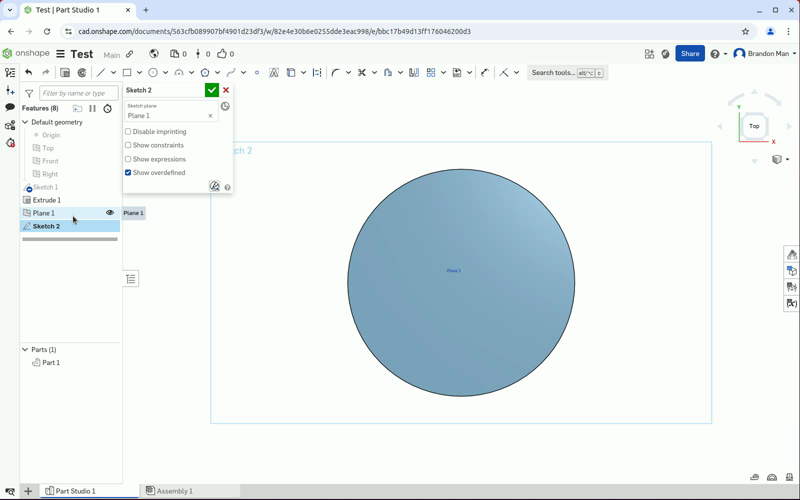
mouse_move(73, 352)
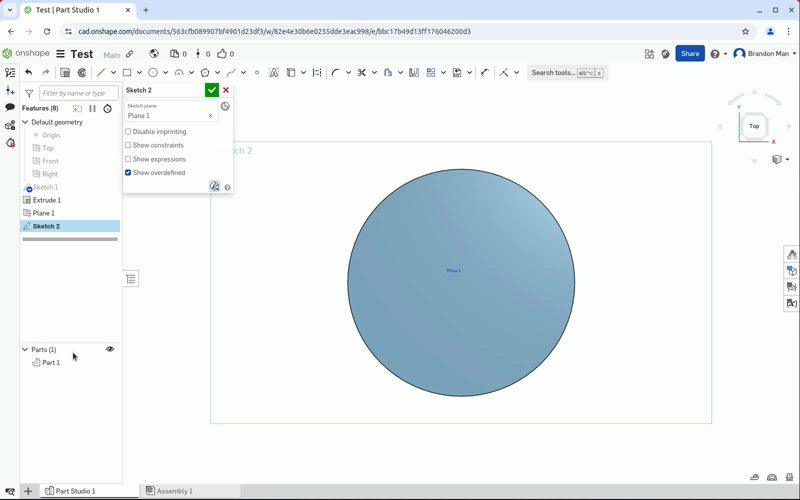
key(y)
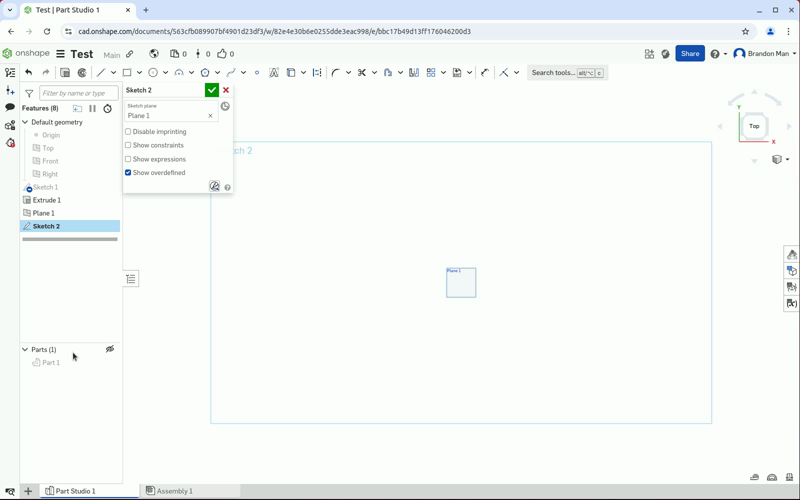
key(c)
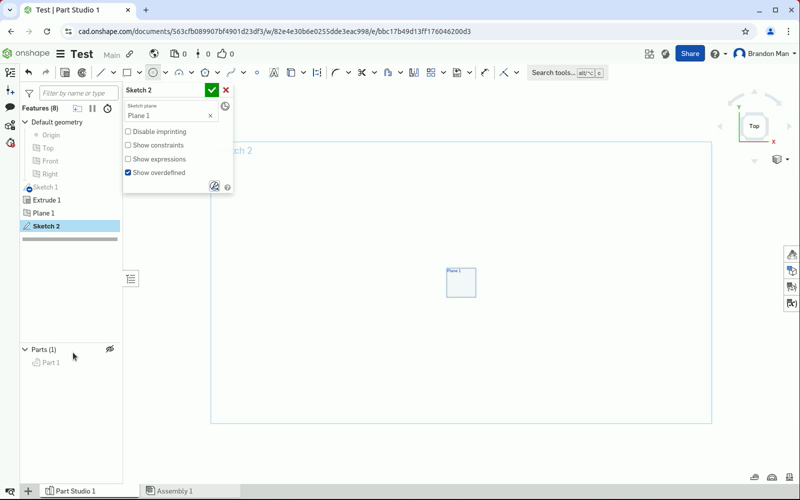
key_down(shift)
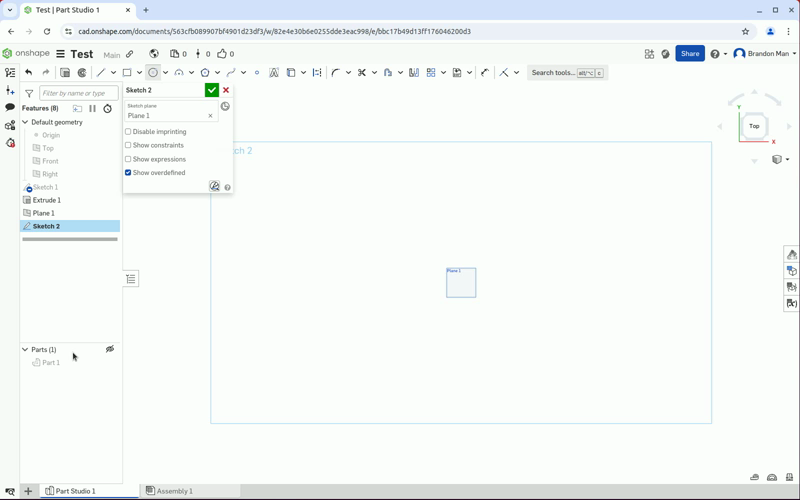
mouse_move(461, 282)
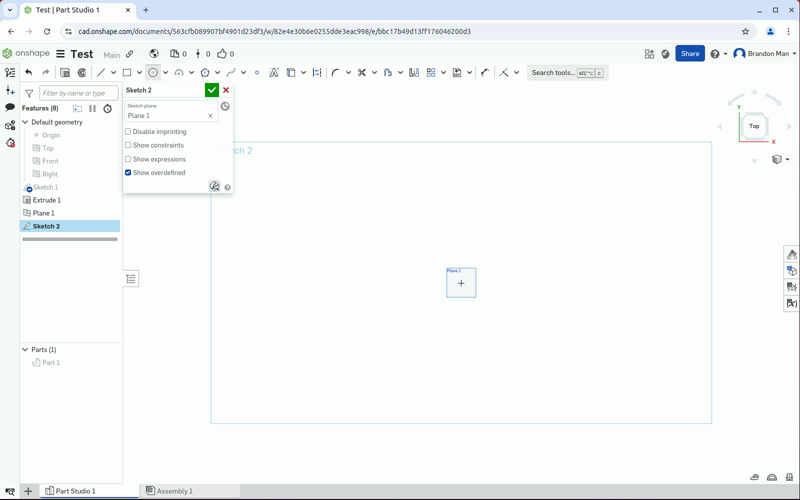
click(461, 282)
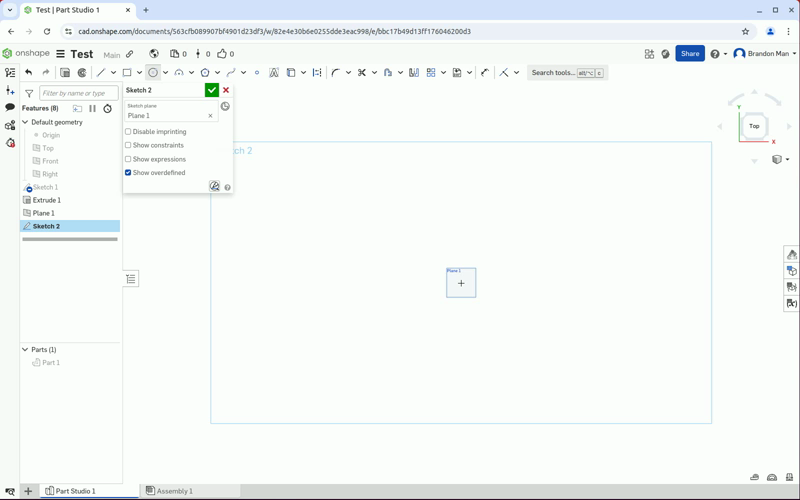
key_up(shift)
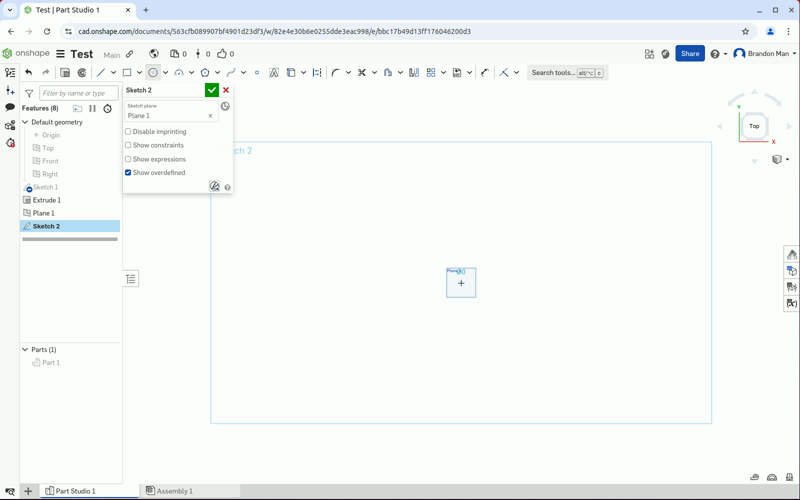
mouse_move(545, 282)
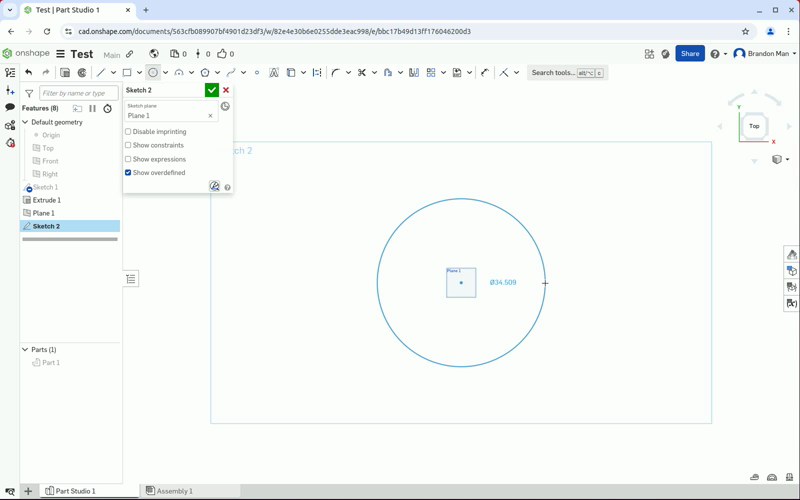
click(545, 282)
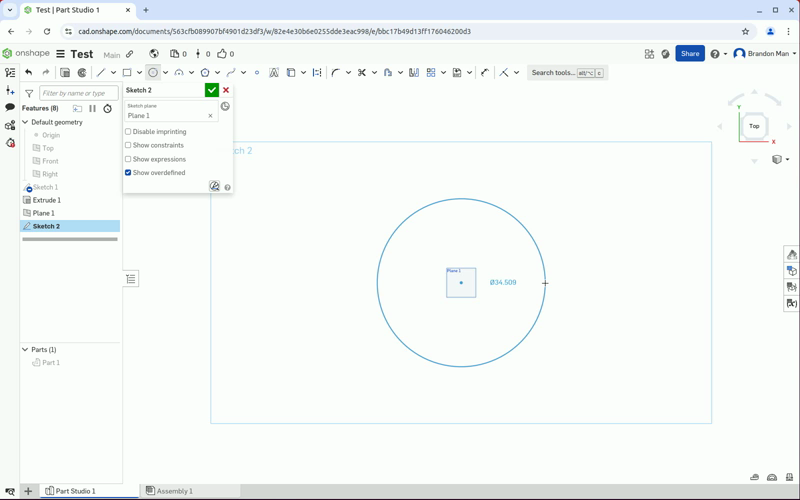
key(esc)
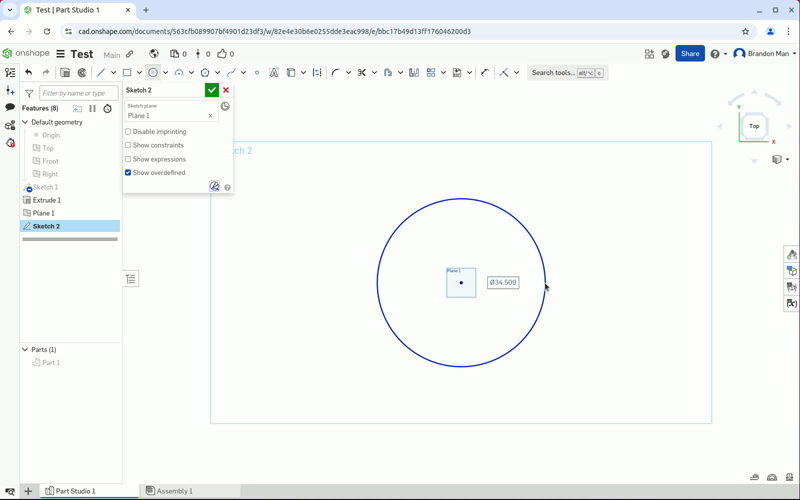
key(c)
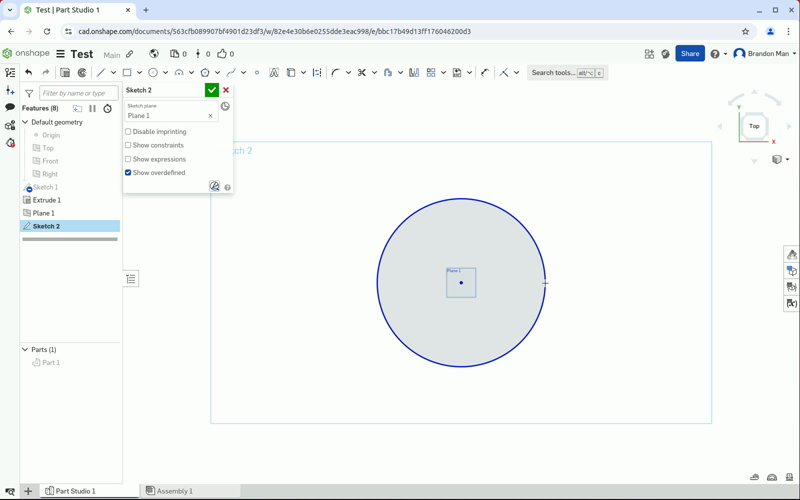
key_down(shift)
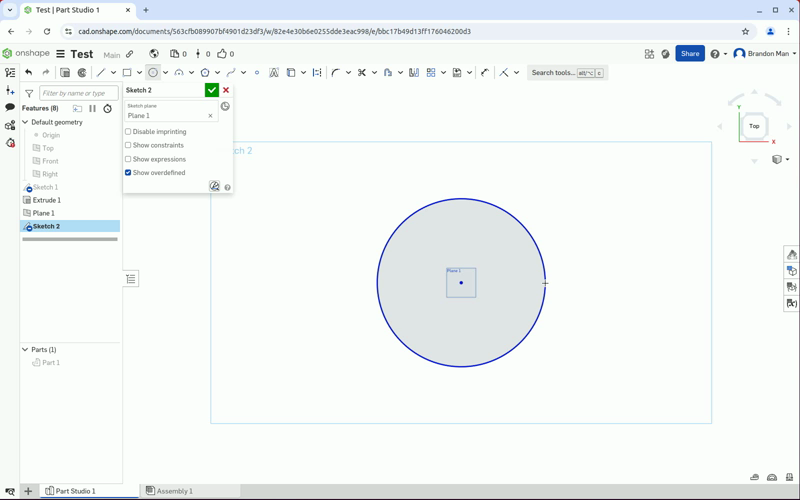
mouse_move(461, 282)
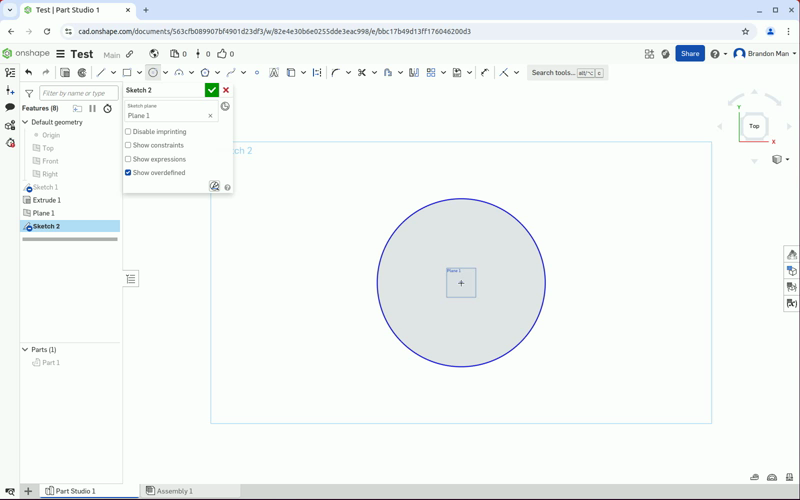
click(461, 282)
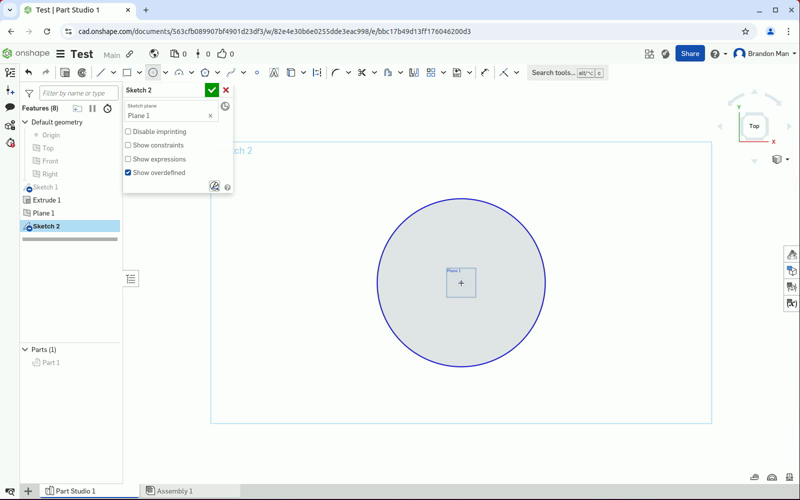
key_up(shift)
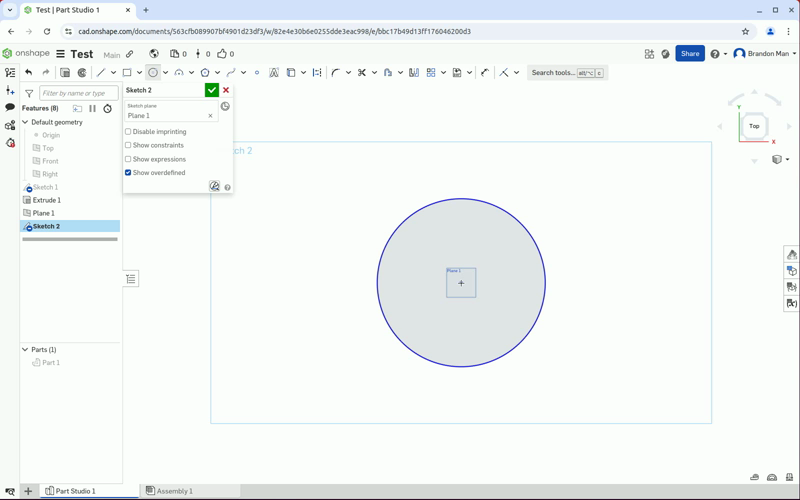
mouse_move(527, 282)
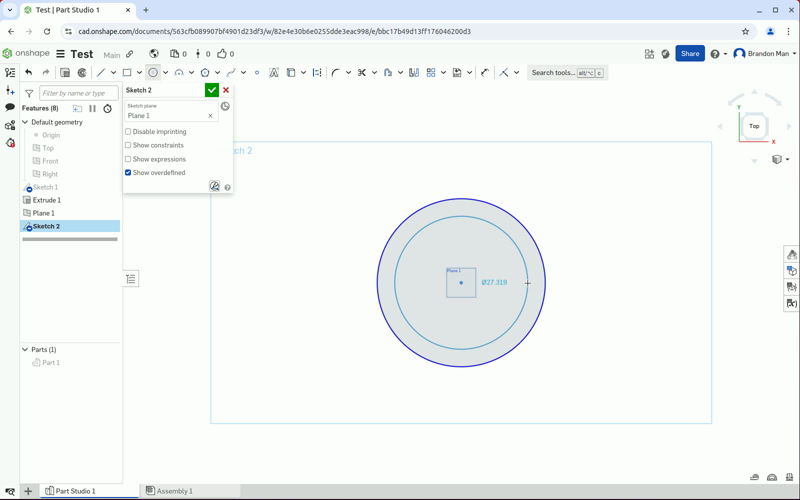
click(527, 282)
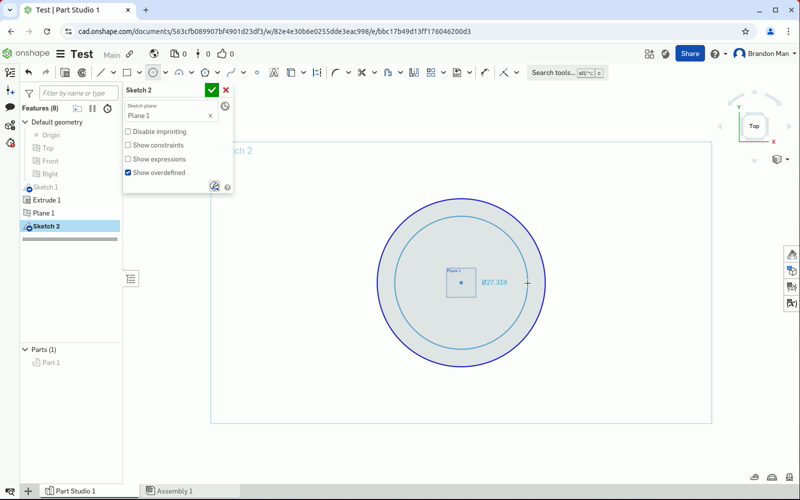
key(esc)
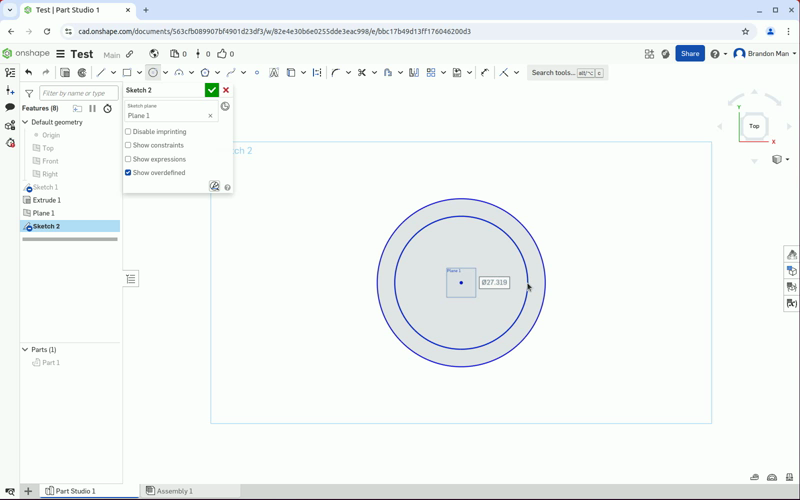
mouse_move(438, 210)
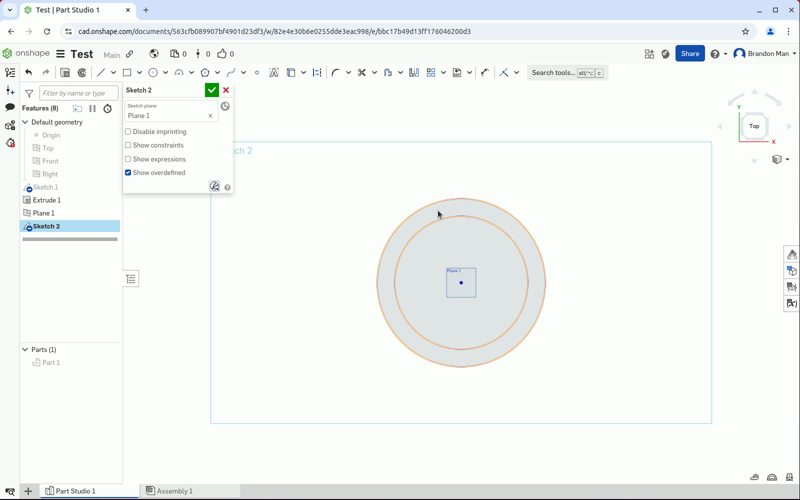
click(438, 210)
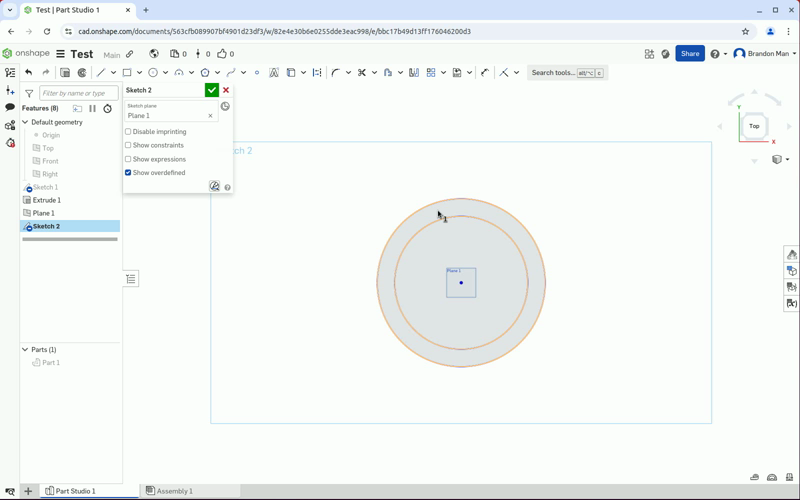
mouse_move(73, 352)
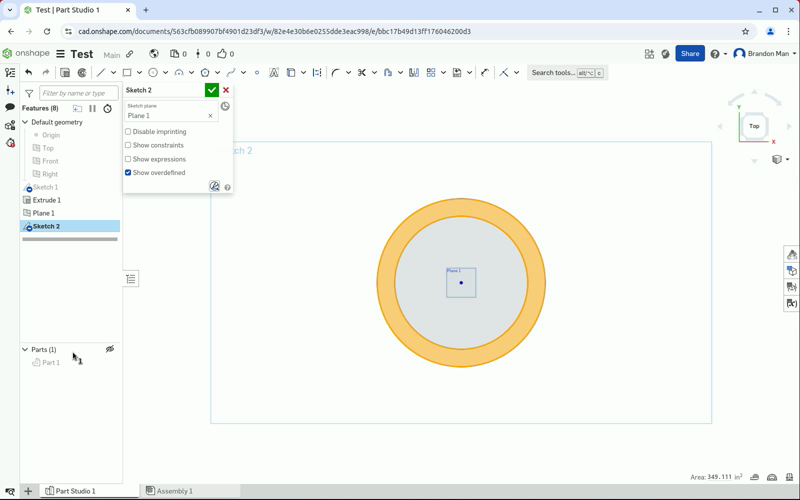
key(shift+y)
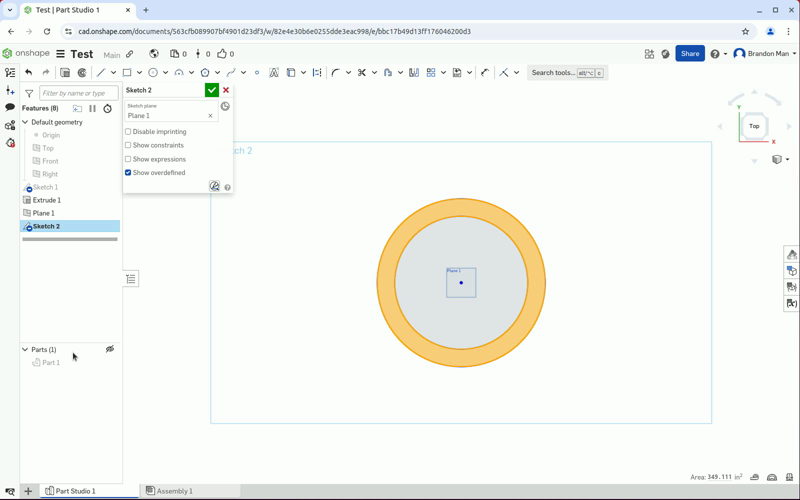
key(shift+e)
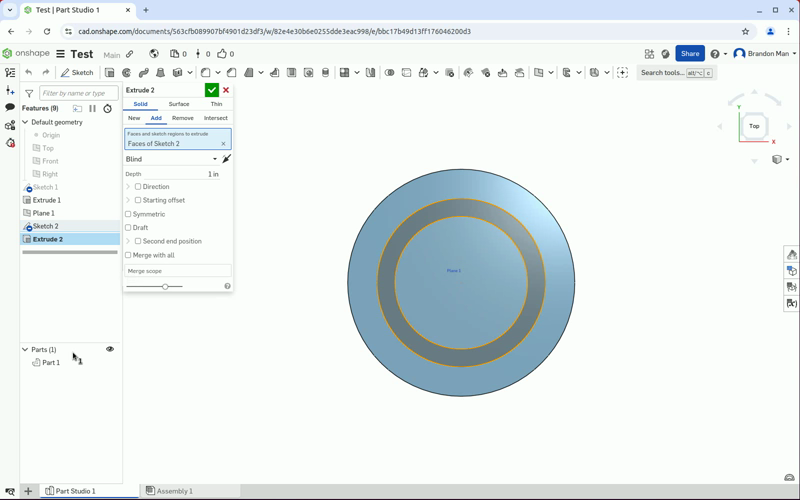
mouse_move(143, 106)
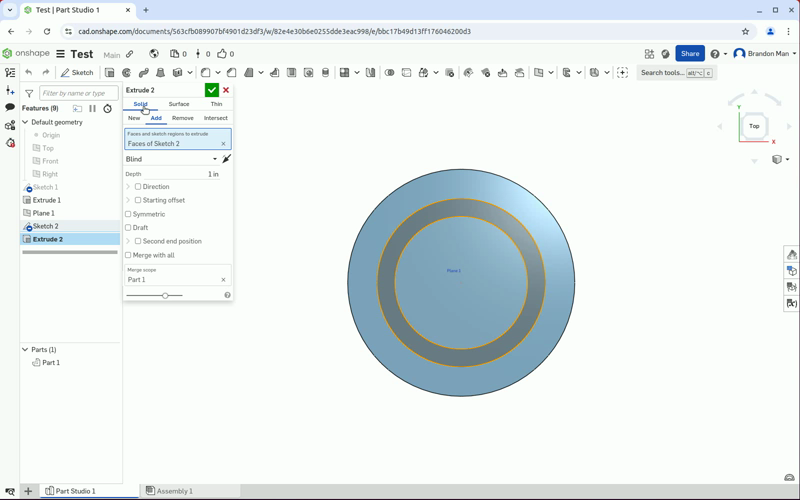
click(143, 106)
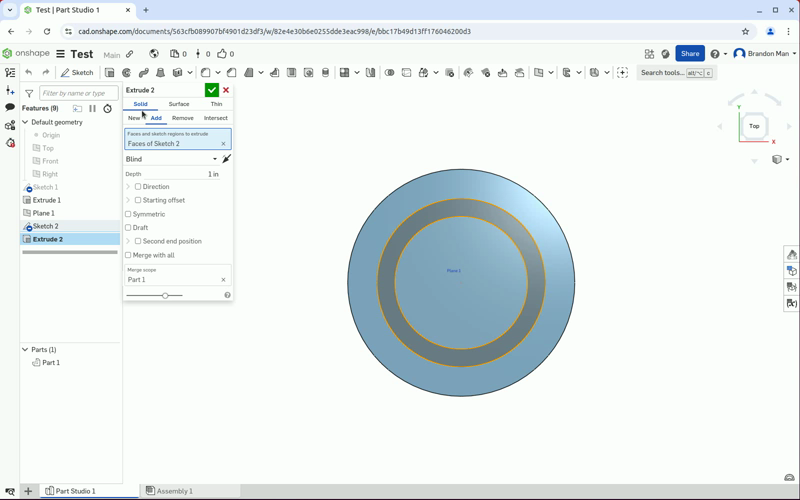
mouse_move(137, 120)
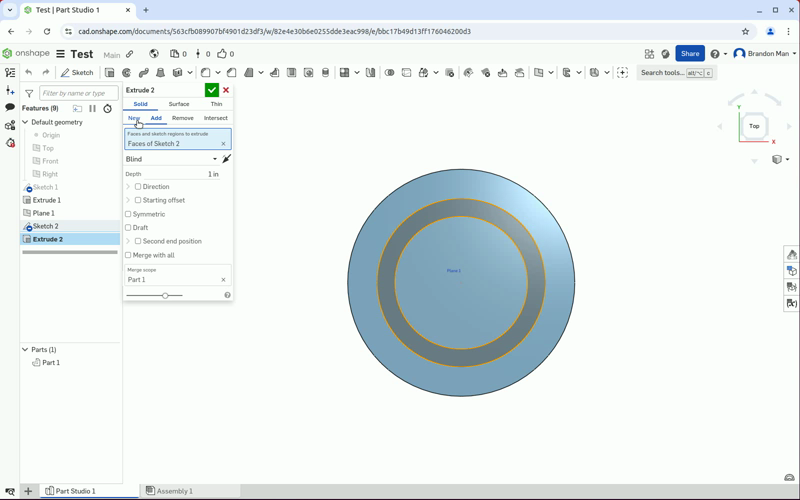
click(137, 120)
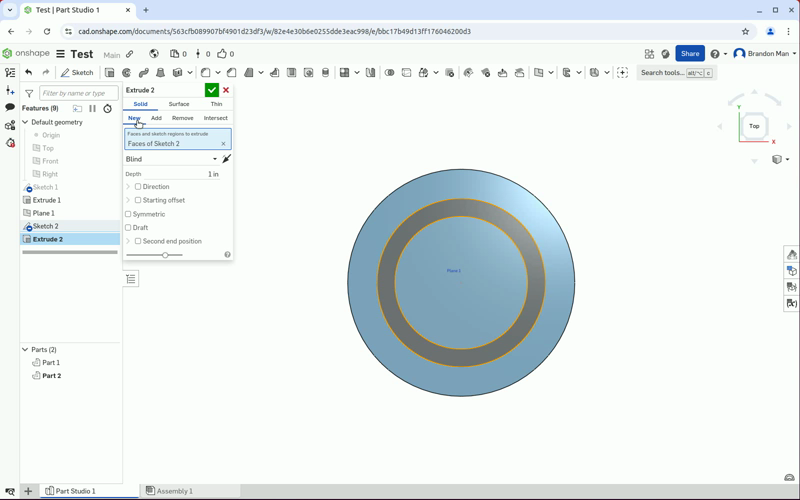
key(tab, 4)
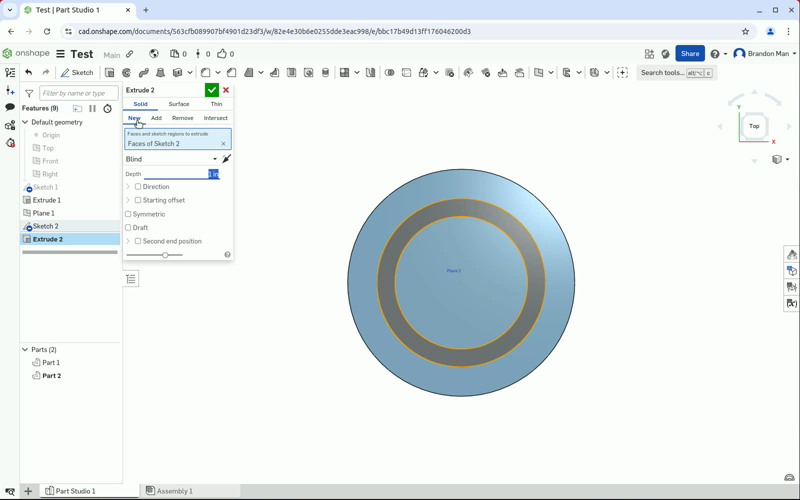
text(12.036)
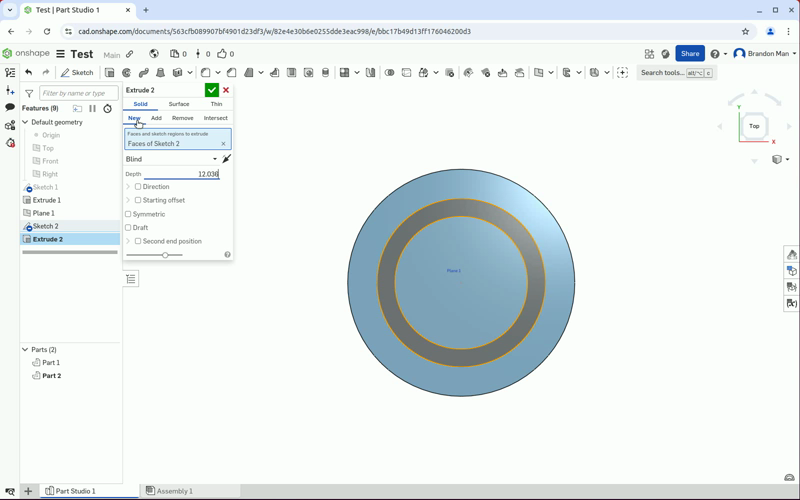
key(enter)
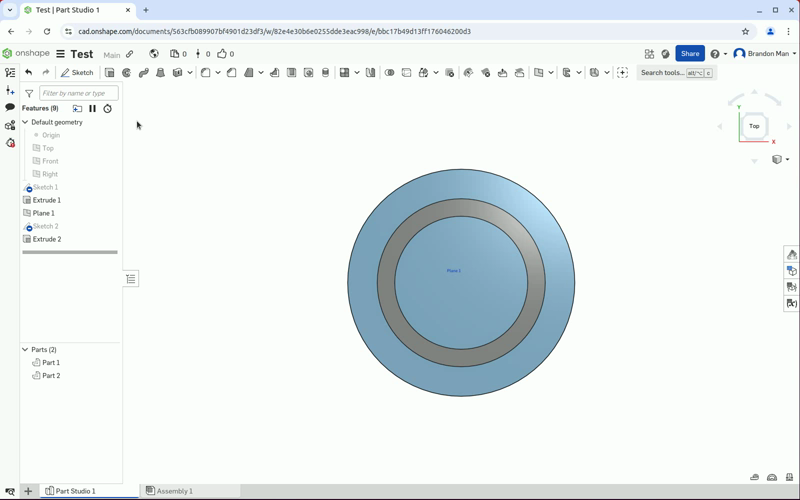
key(shift+h)
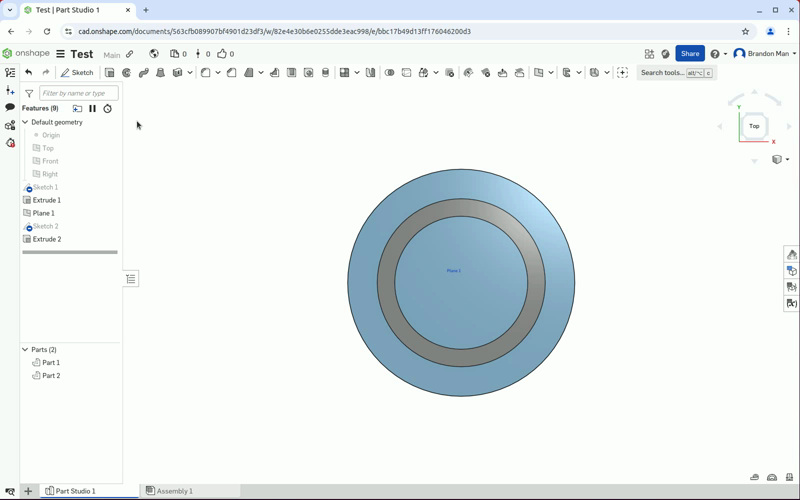
key(shift+h)
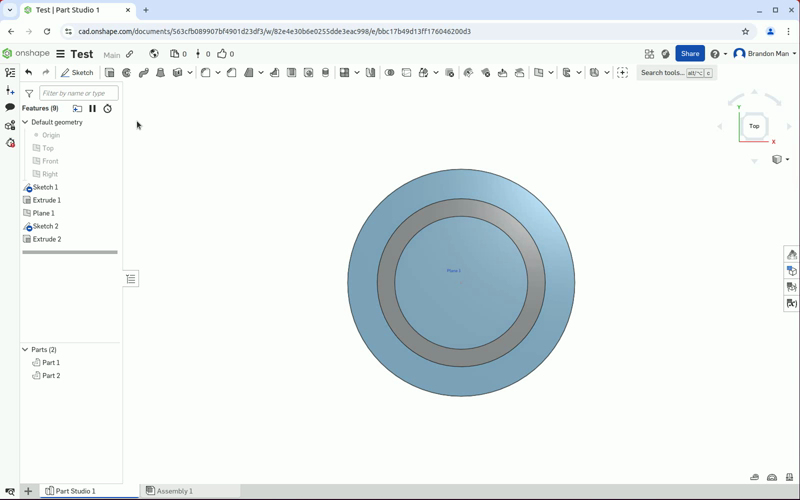
key(shift+7)
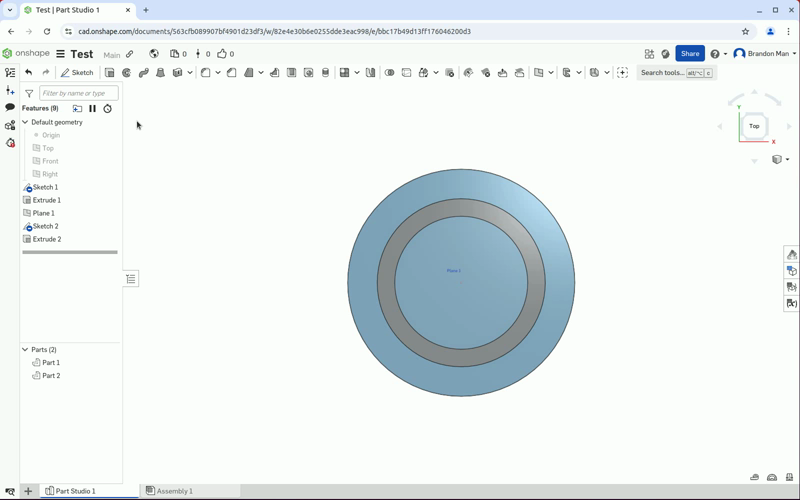
key(up, 3)
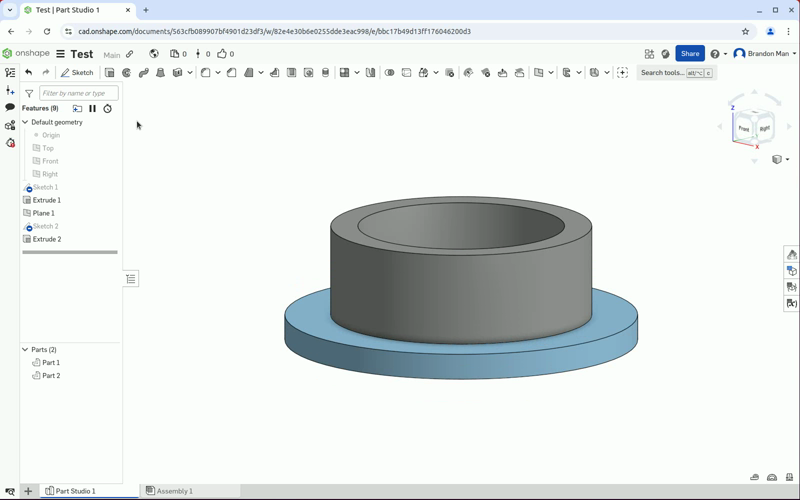
key(left, 3)
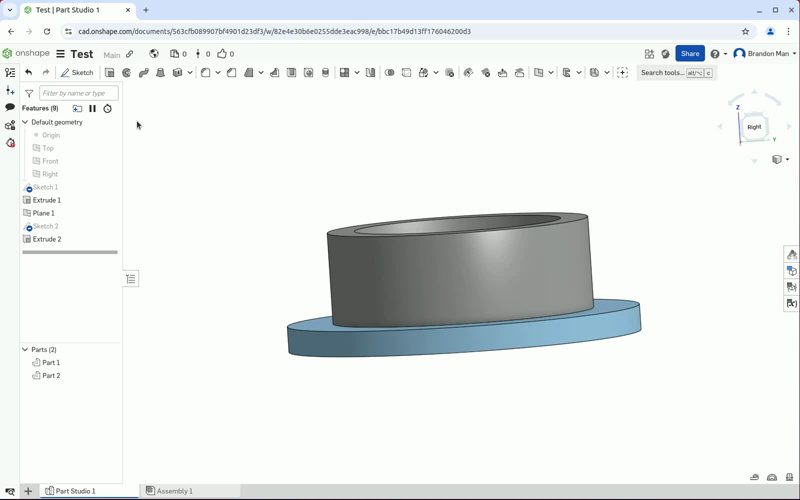
key(right, 3)
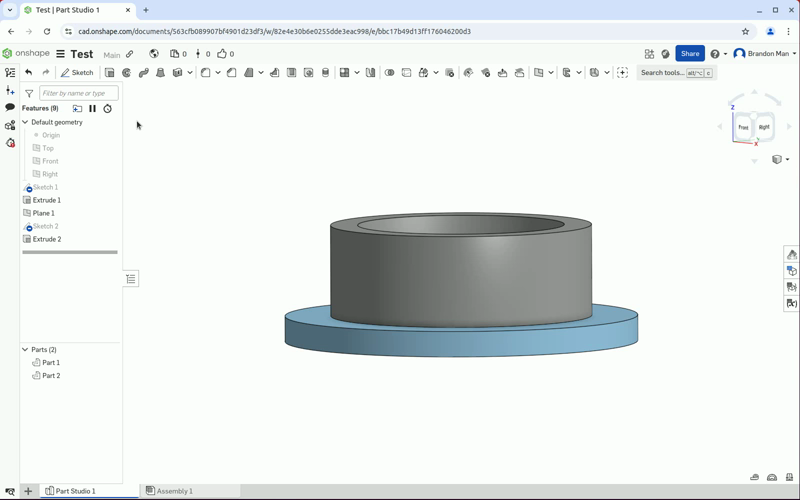
key(down, 3)
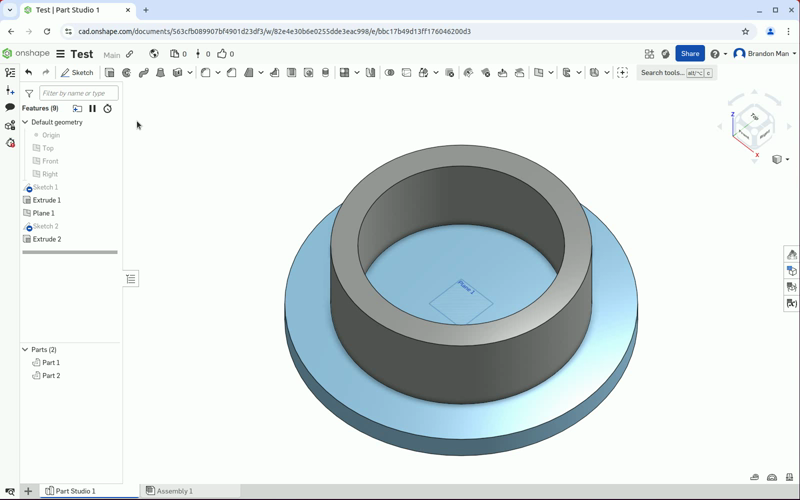
mouse_move(73, 189)
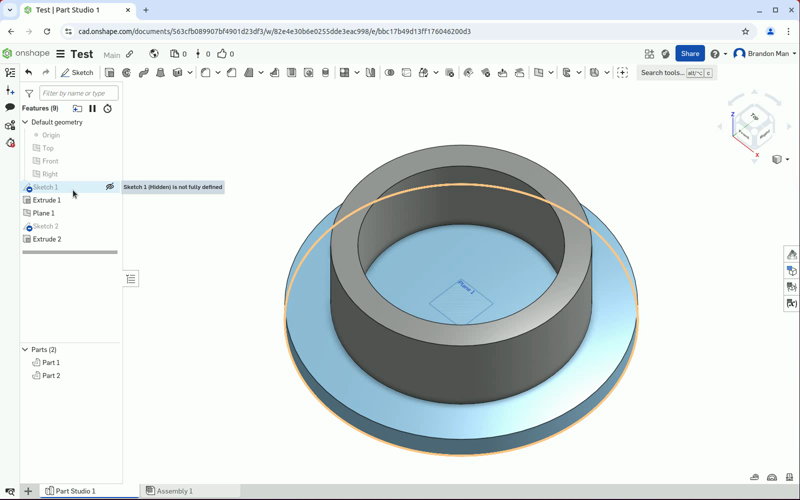
click(73, 189)